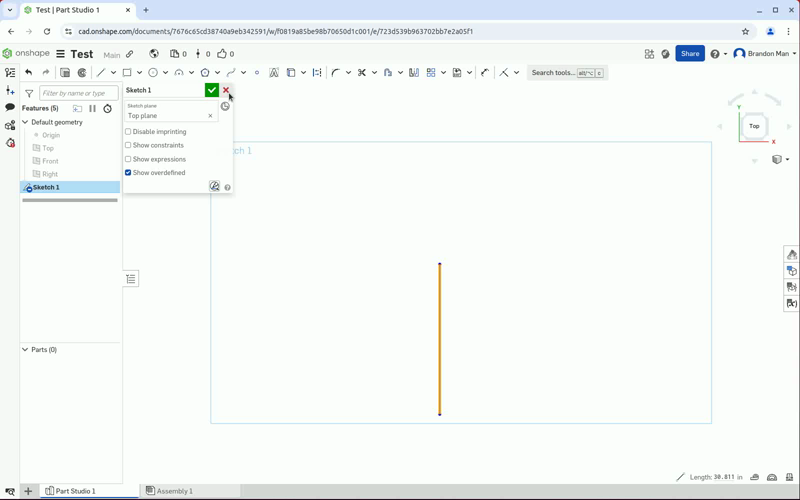
key(shift+h)
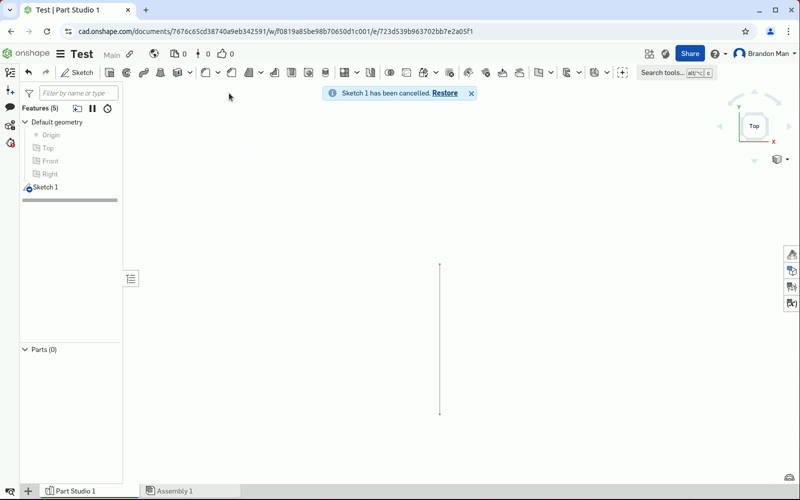
key(shift+s)
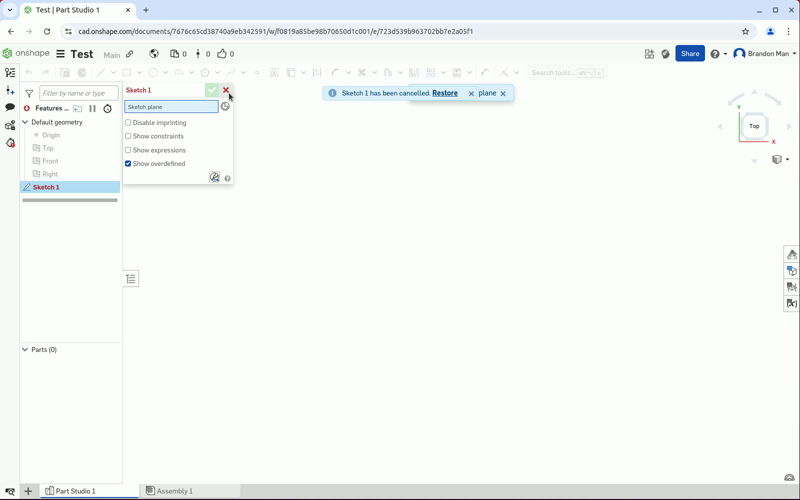
mouse_move(73, 150)
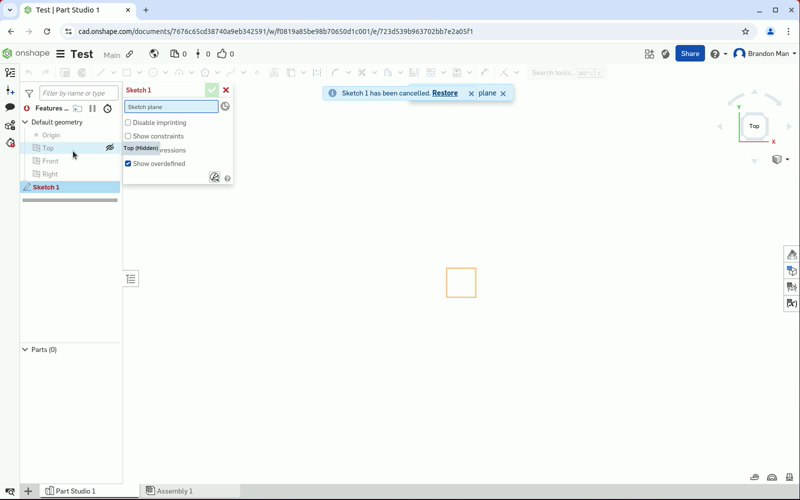
click(73, 150)
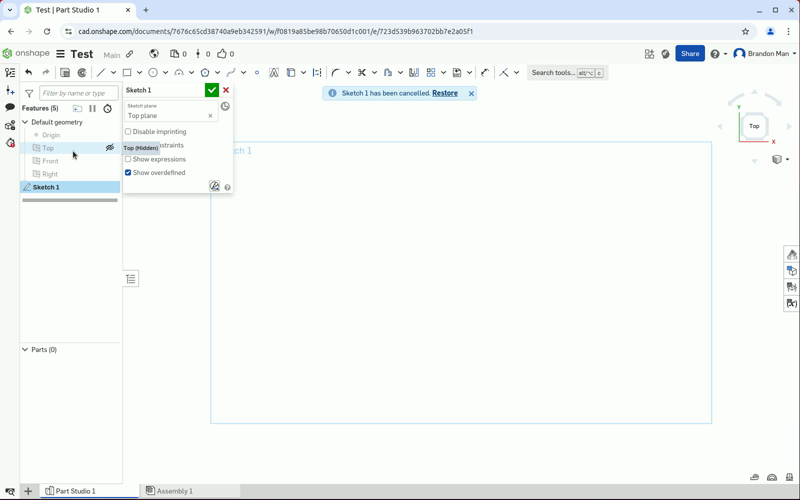
mouse_move(73, 352)
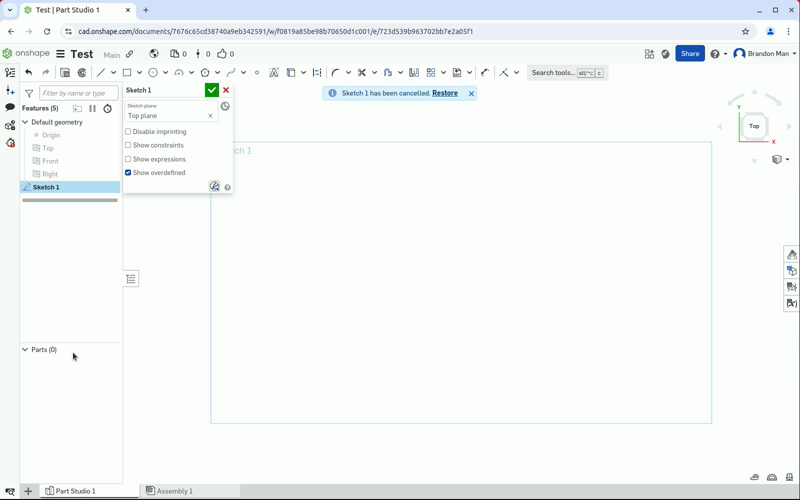
key(y)
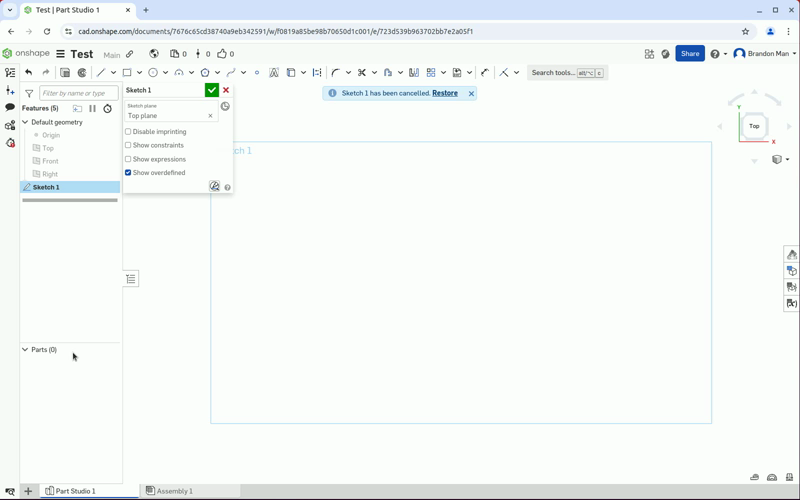
key(c)
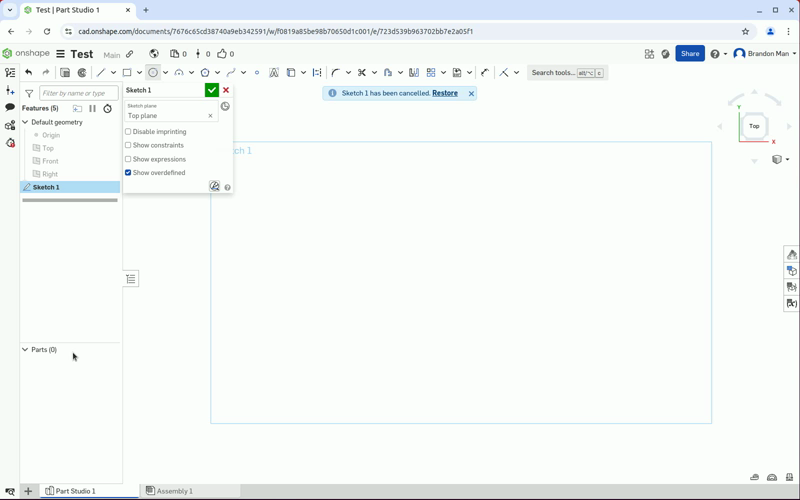
key_down(shift)
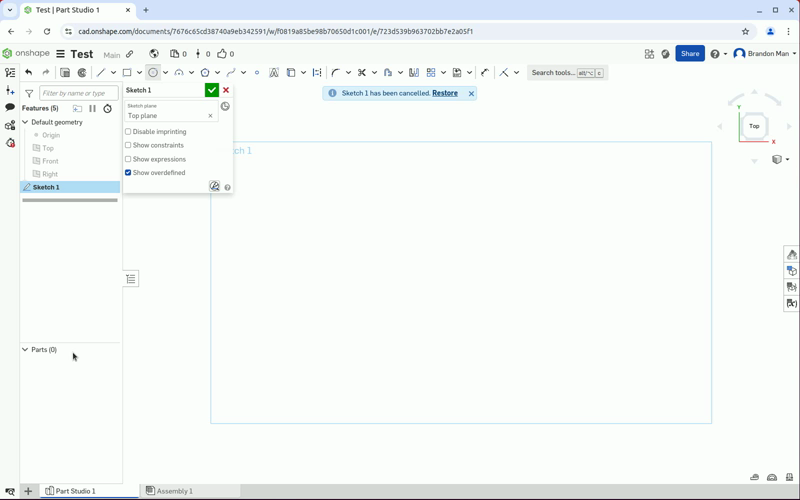
mouse_move(461, 282)
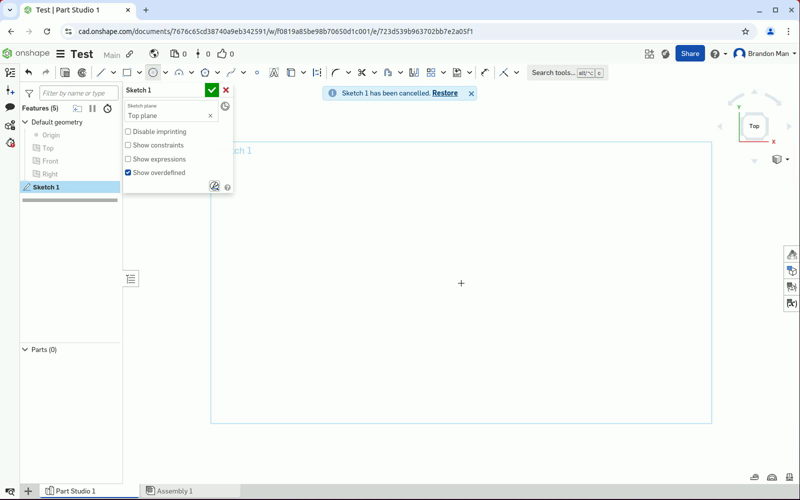
click(461, 282)
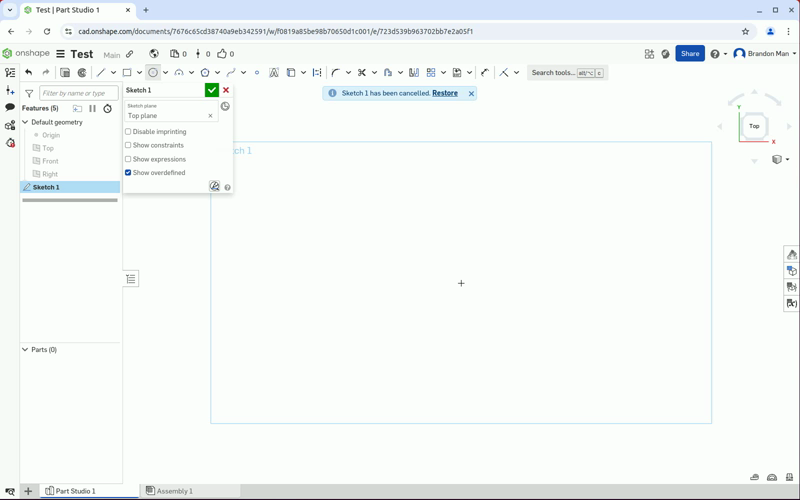
key_up(shift)
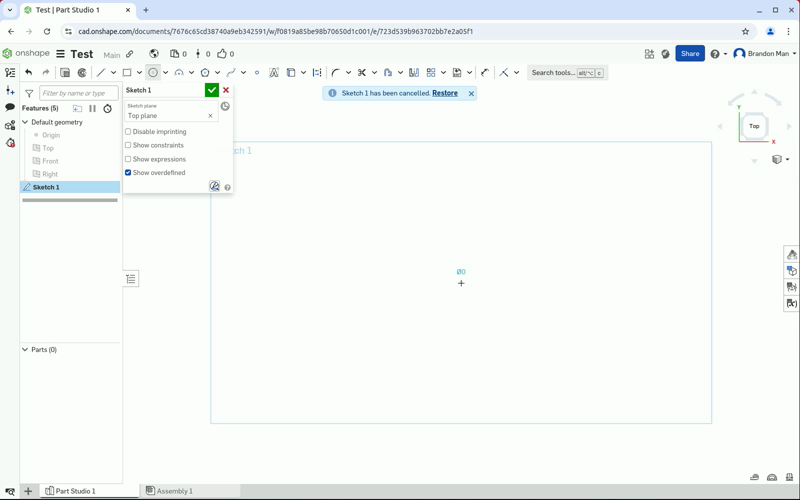
mouse_move(525, 282)
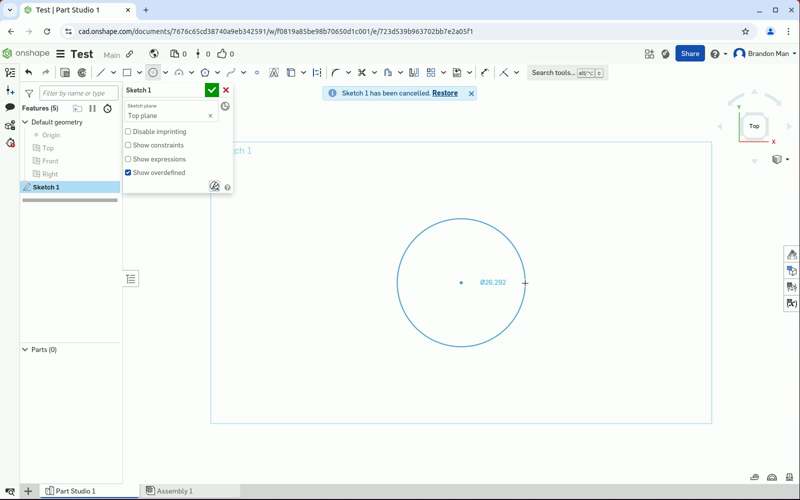
click(525, 282)
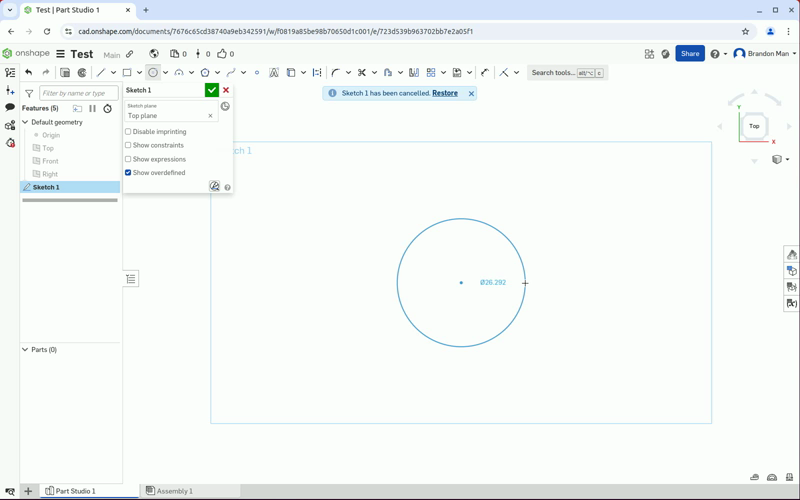
key(esc)
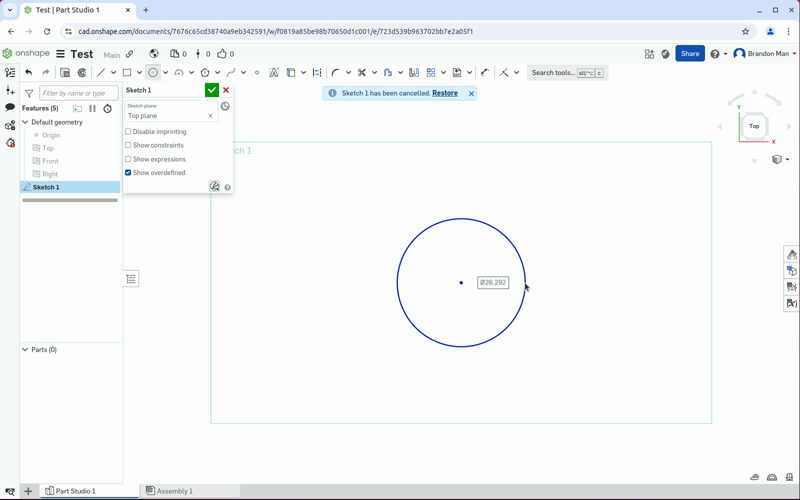
mouse_move(464, 271)
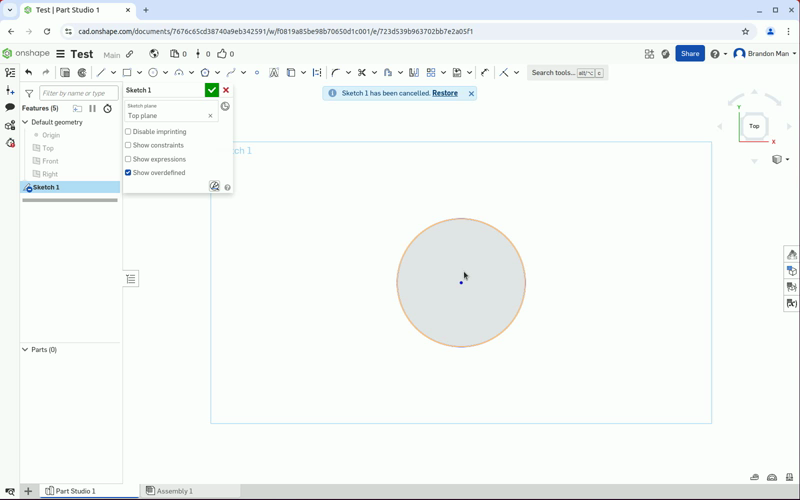
click(464, 271)
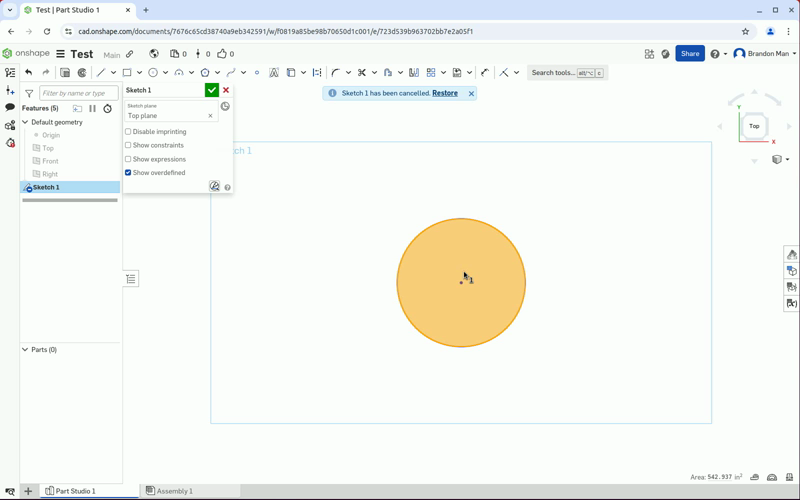
mouse_move(73, 352)
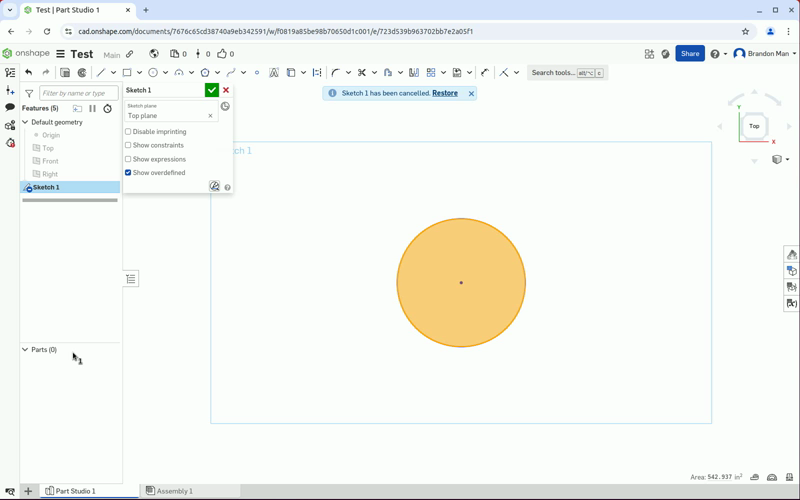
key(shift+y)
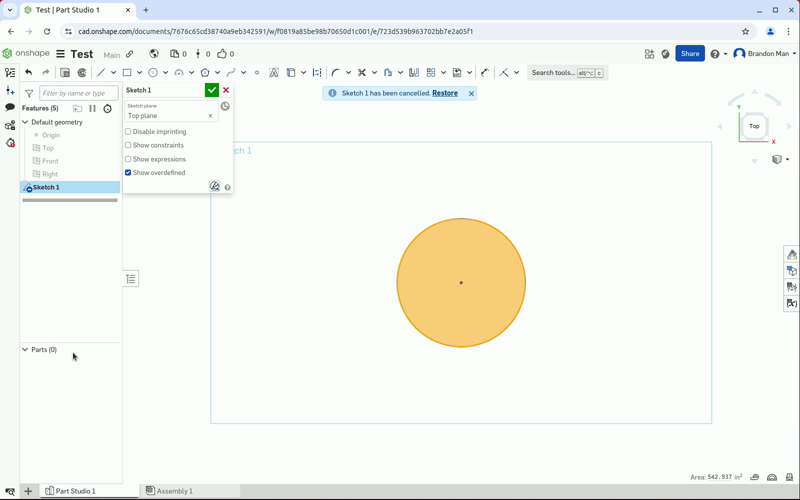
key(shift+e)
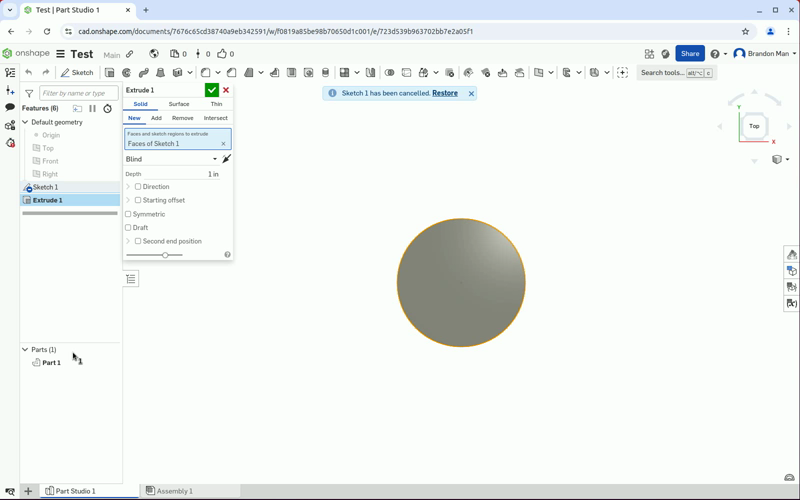
mouse_move(143, 106)
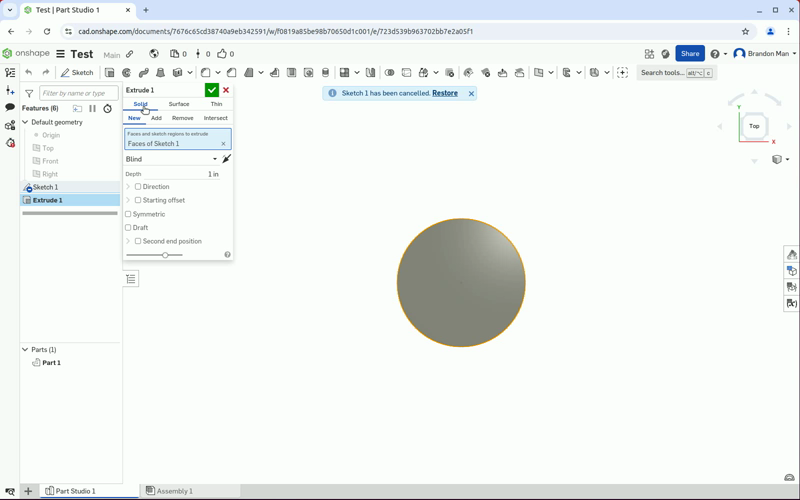
click(143, 106)
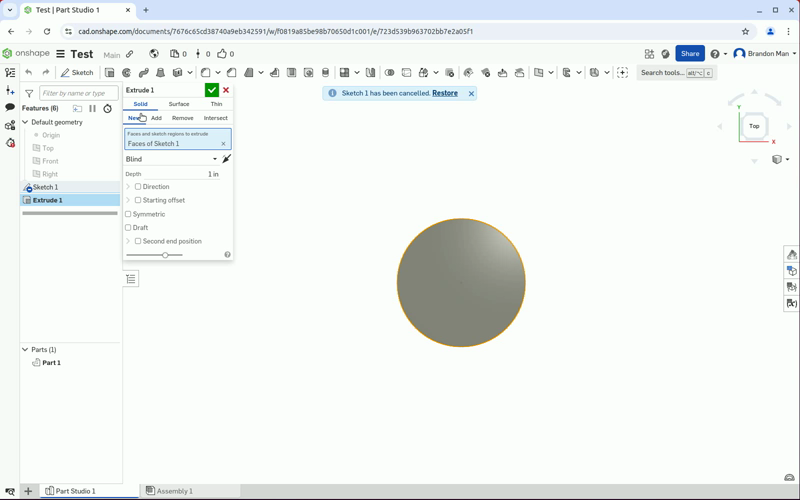
mouse_move(137, 120)
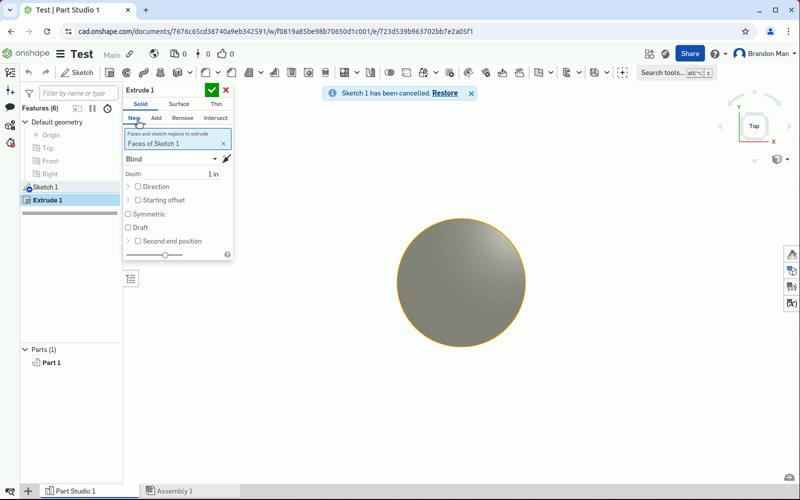
click(137, 120)
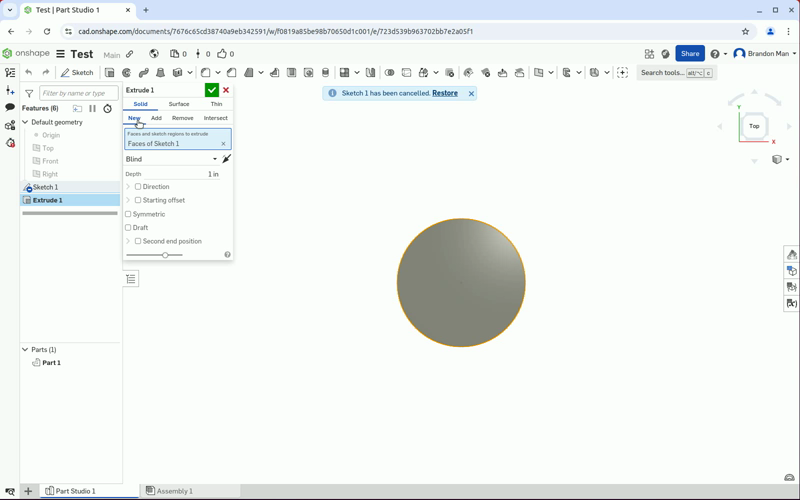
key(tab, 4)
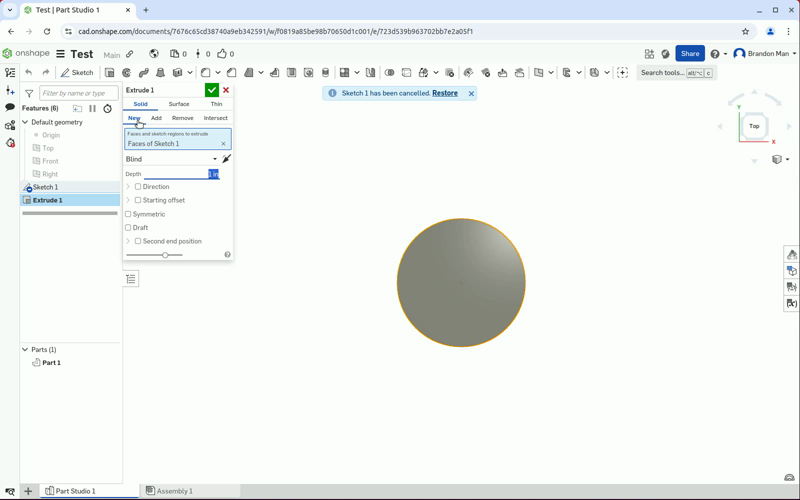
text(8.425)
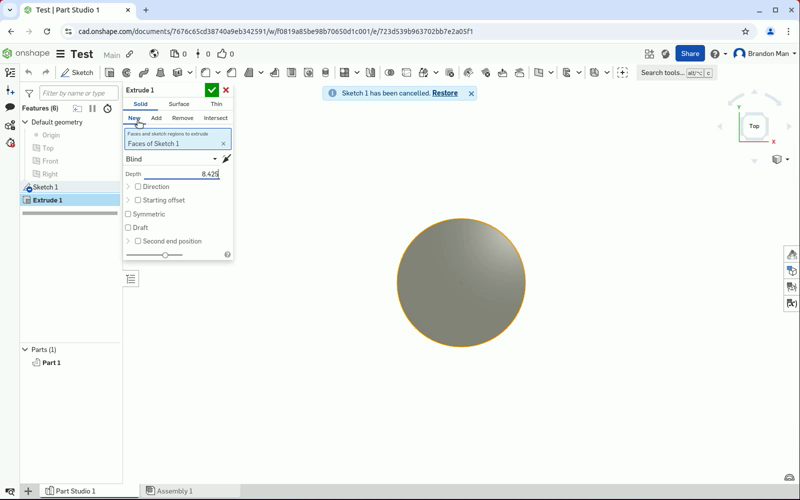
key(enter)
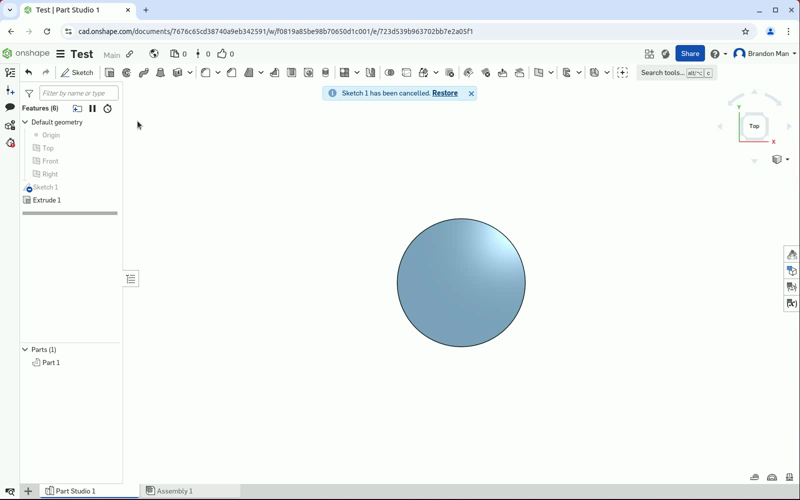
key(shift+h)
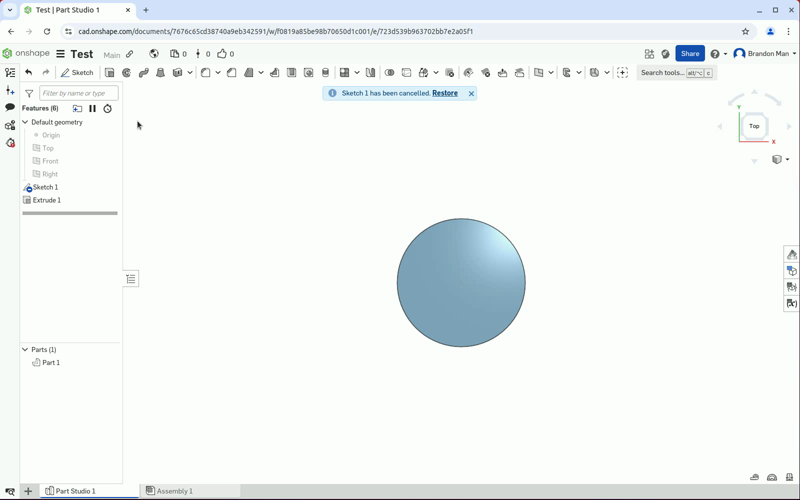
key(shift+h)
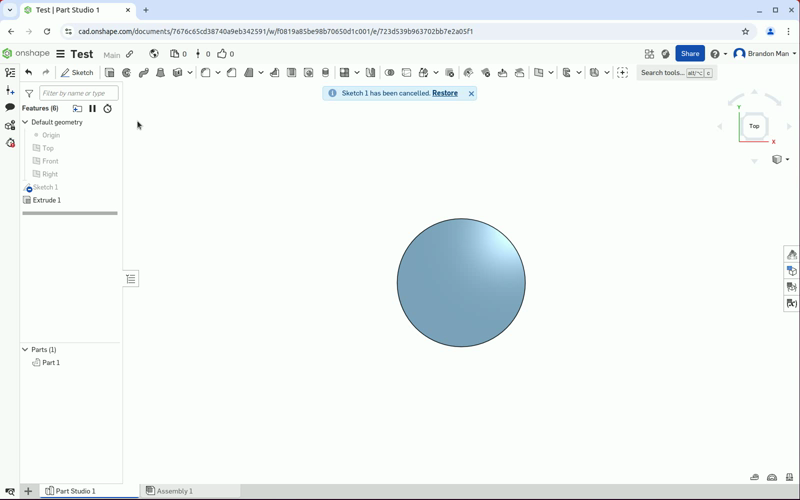
mouse_move(73, 189)
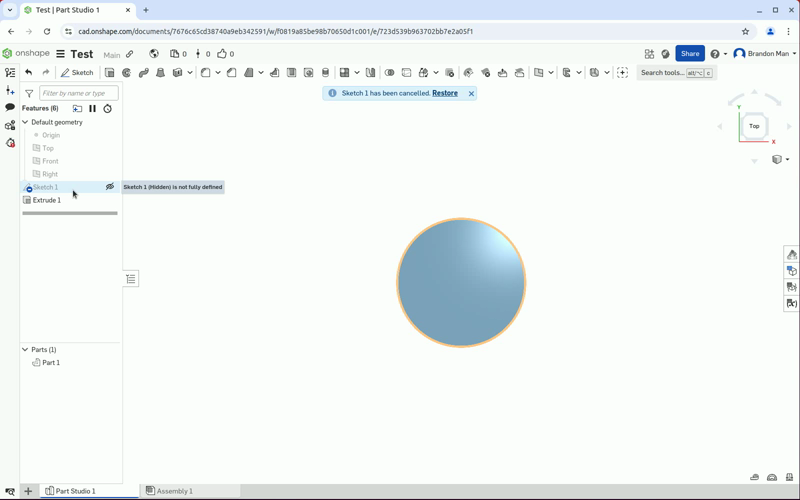
click(73, 189)
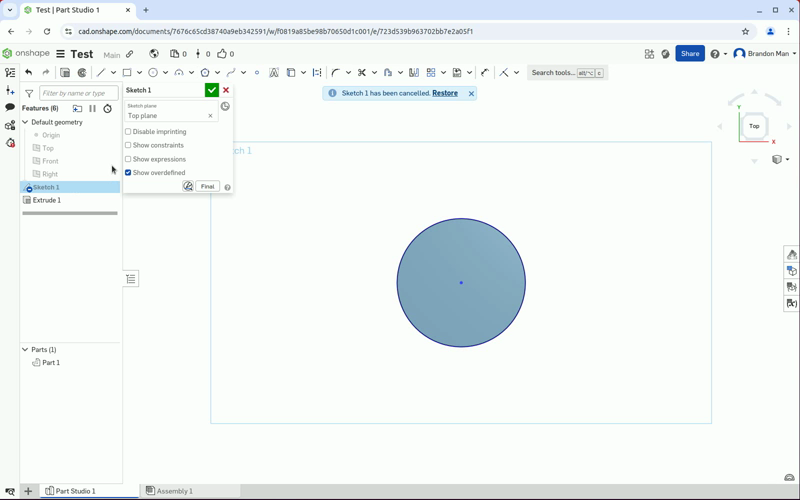
mouse_move(229, 92)
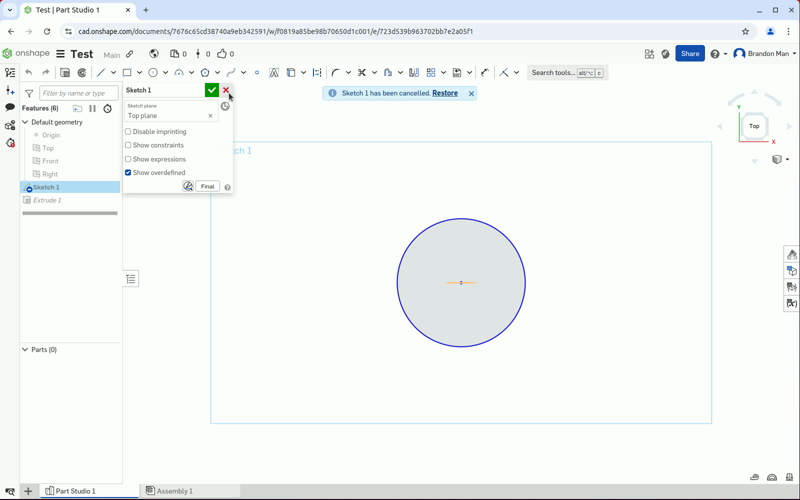
click(229, 92)
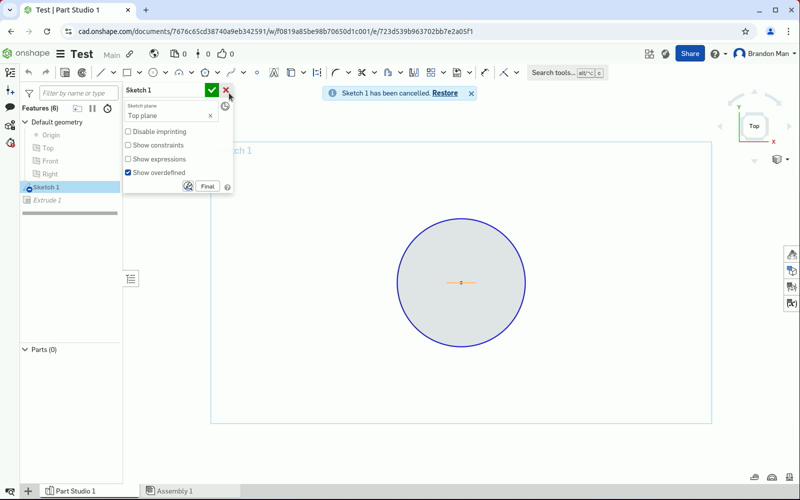
key(shift+s)
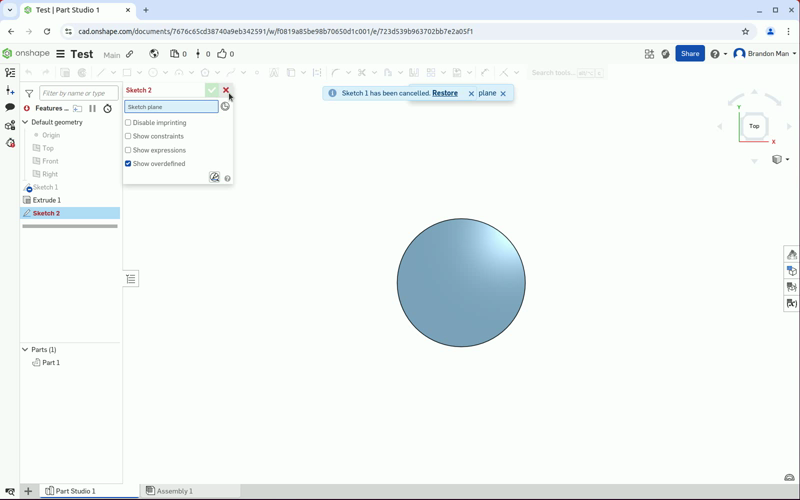
mouse_move(73, 150)
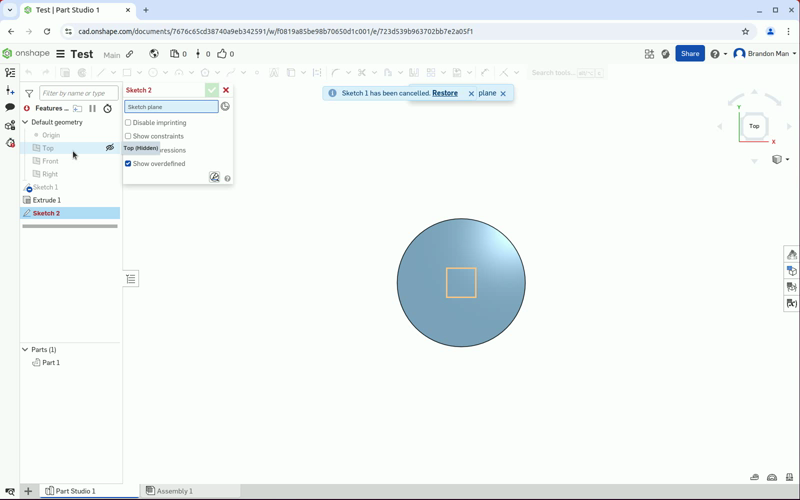
click(73, 150)
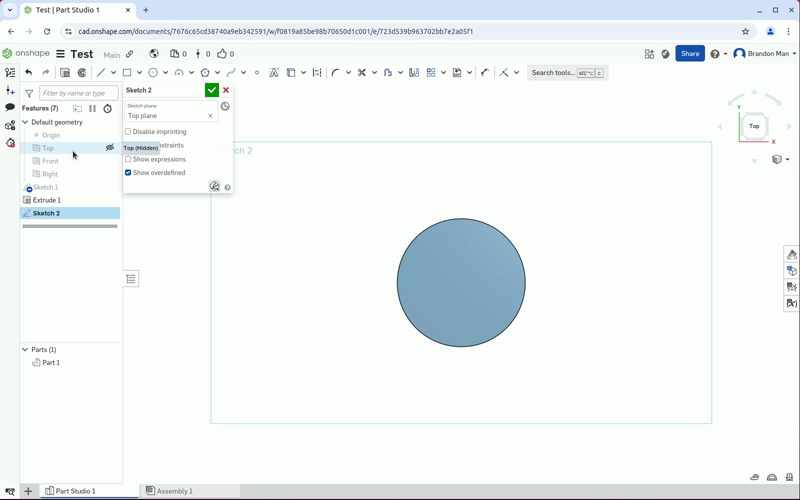
mouse_move(73, 352)
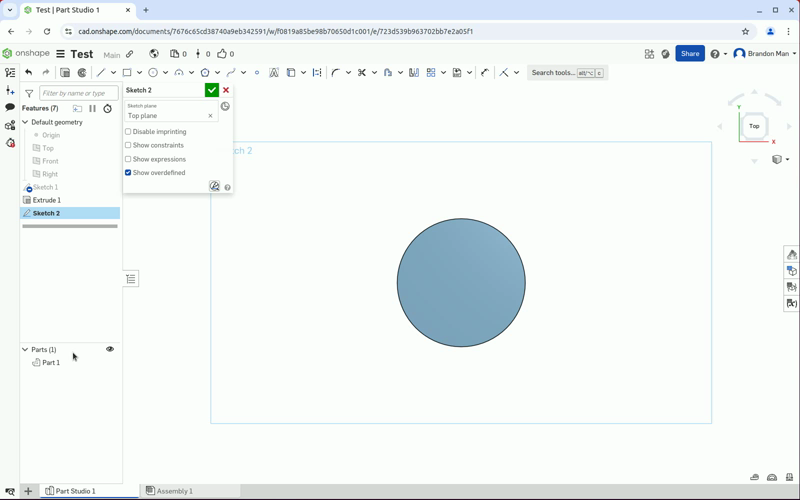
key(y)
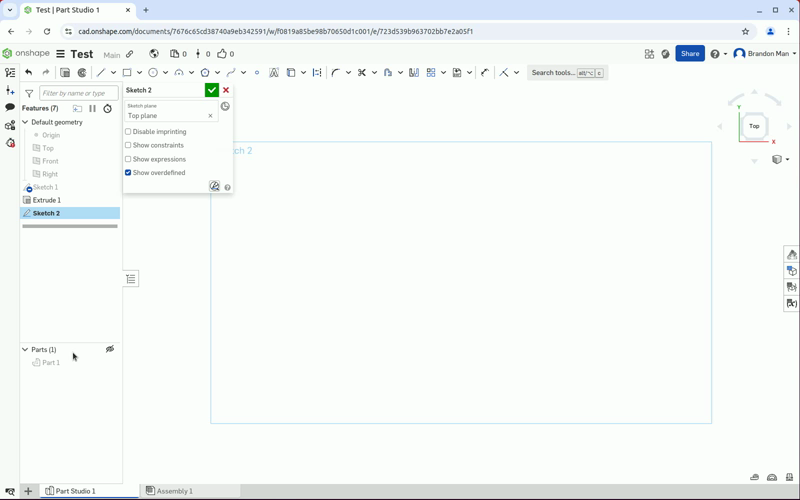
key(c)
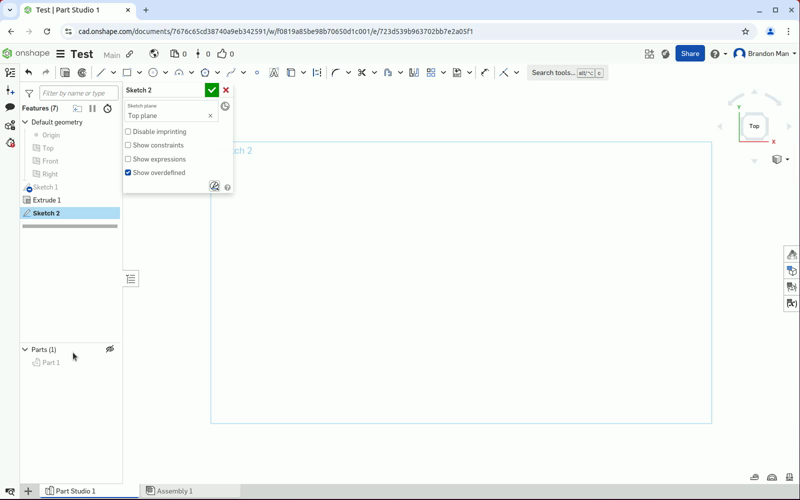
key_down(shift)
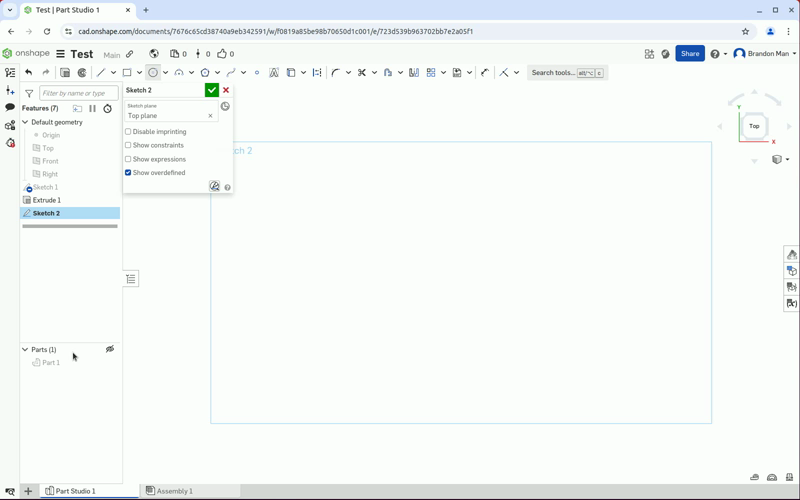
mouse_move(461, 282)
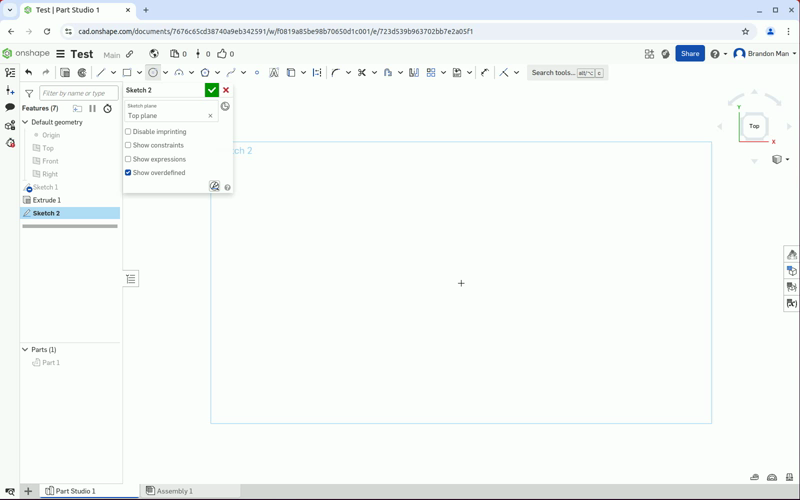
click(461, 282)
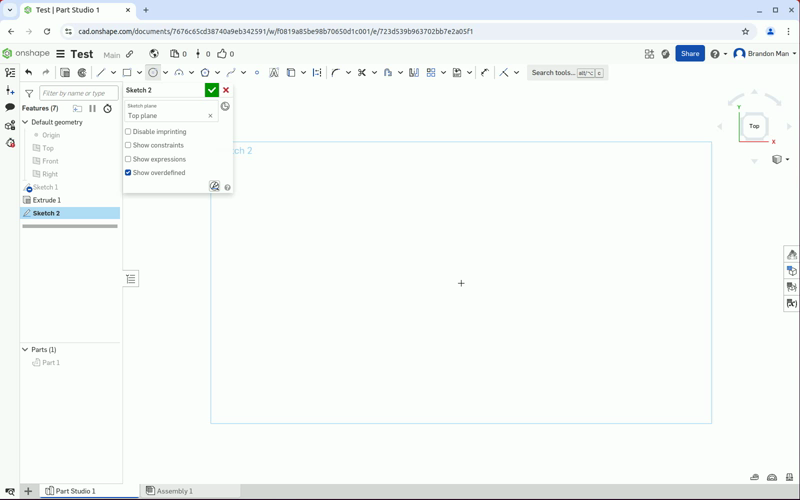
key_up(shift)
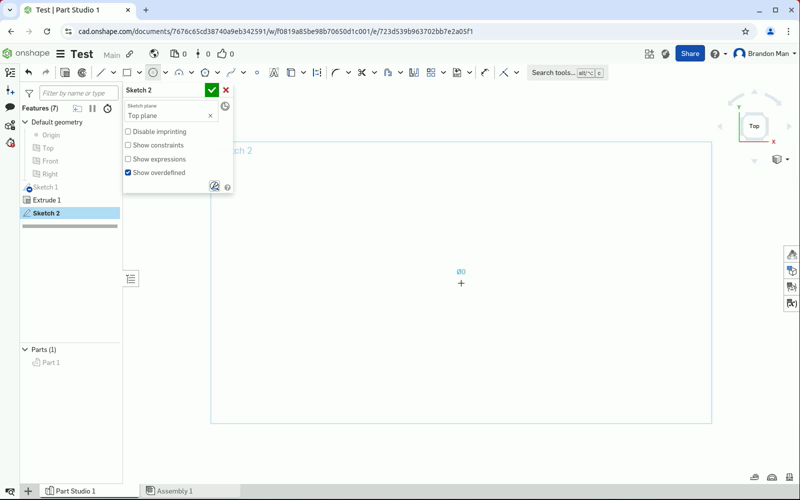
mouse_move(574, 282)
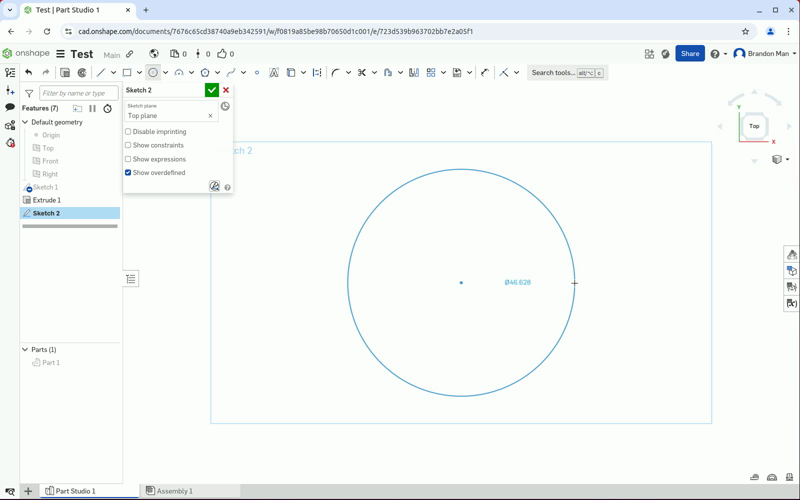
click(574, 282)
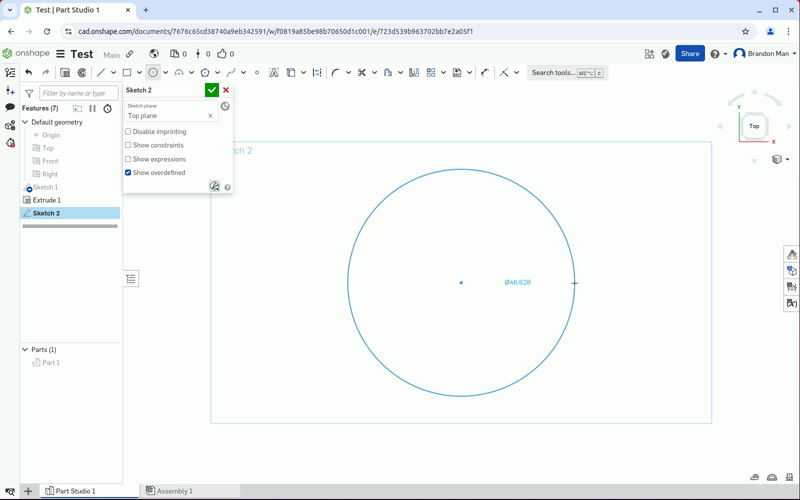
key(esc)
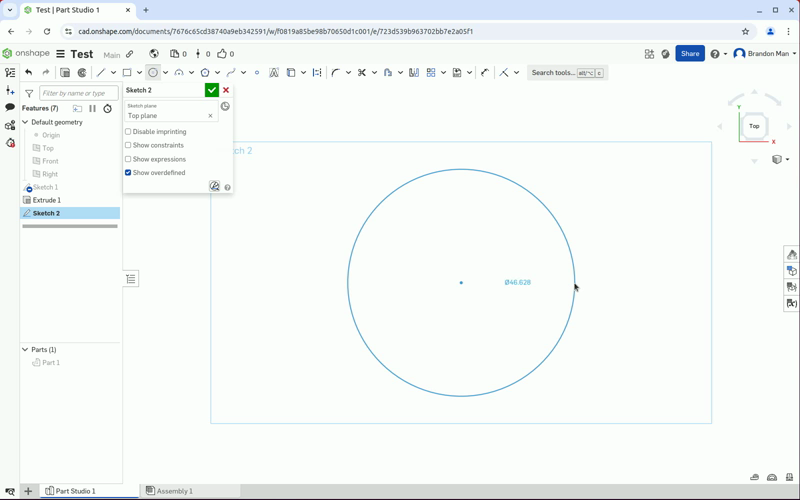
mouse_move(488, 253)
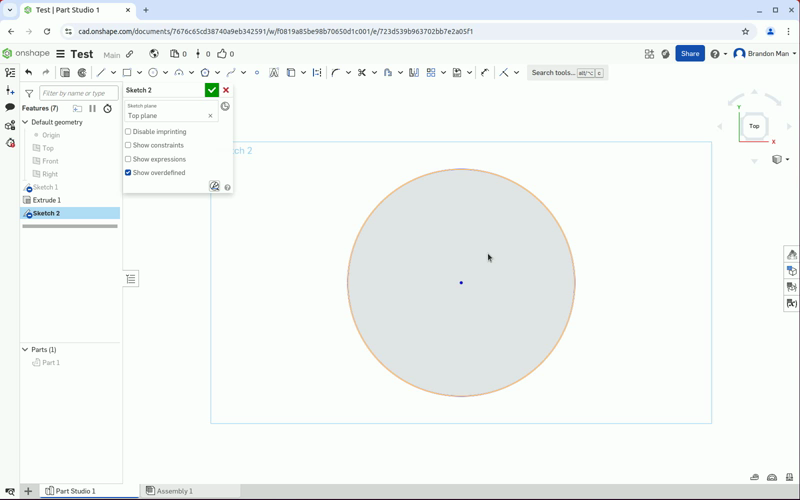
click(488, 253)
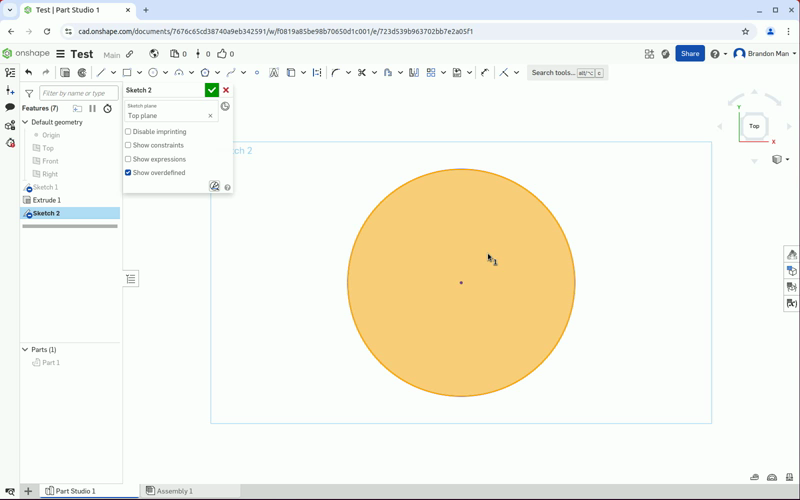
mouse_move(73, 352)
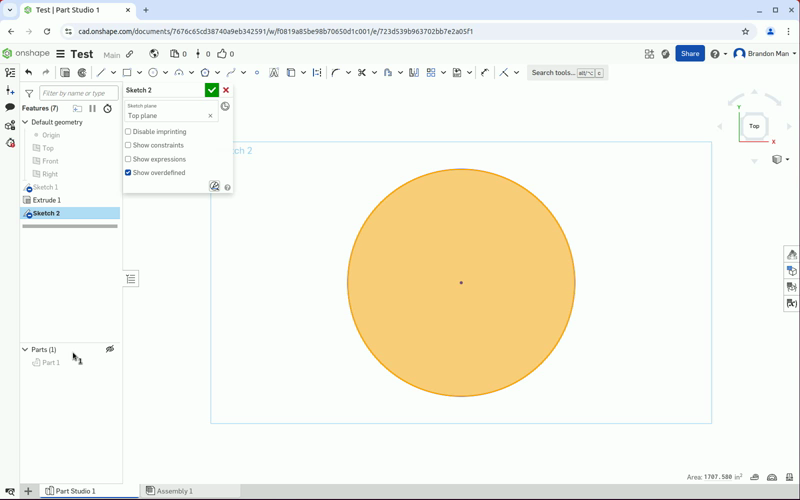
key(shift+y)
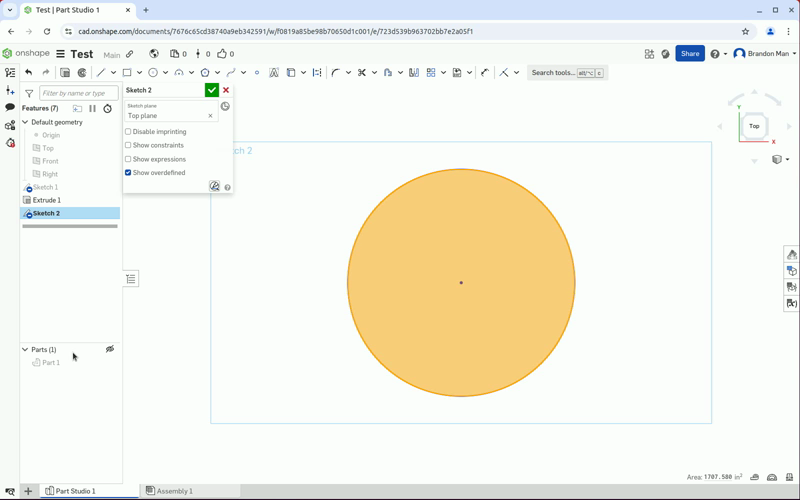
key(shift+e)
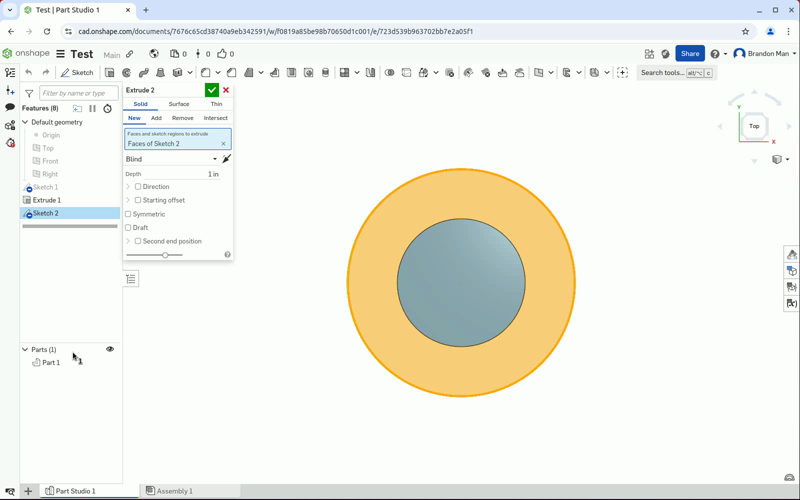
mouse_move(143, 106)
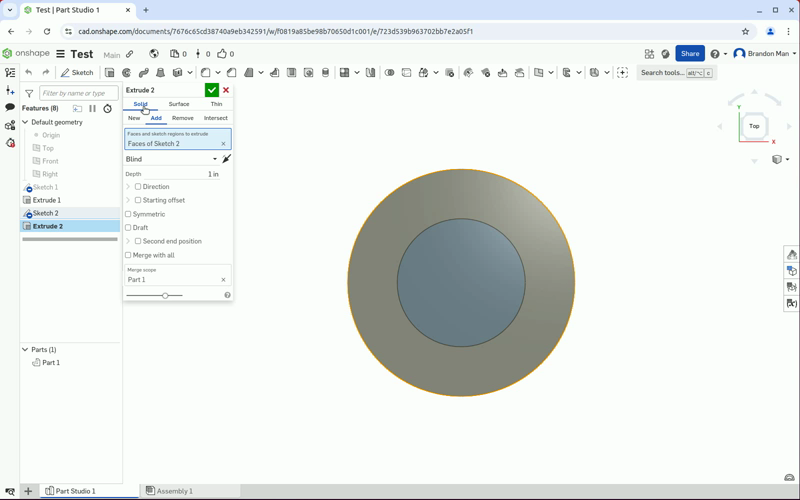
click(143, 106)
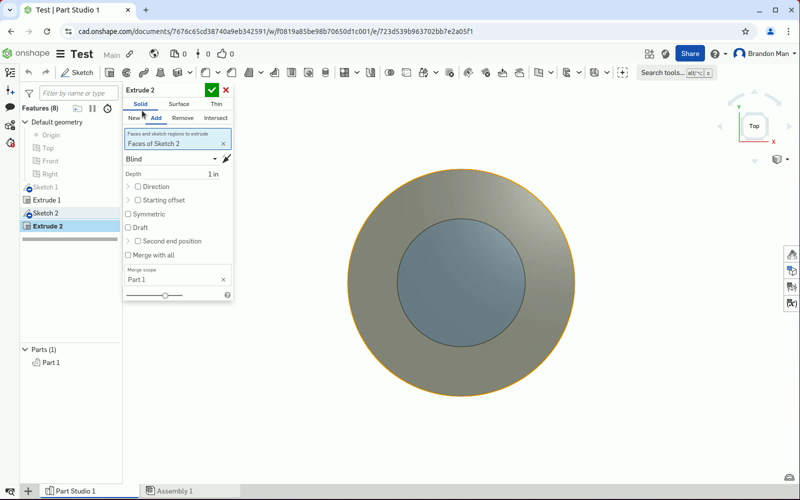
mouse_move(137, 120)
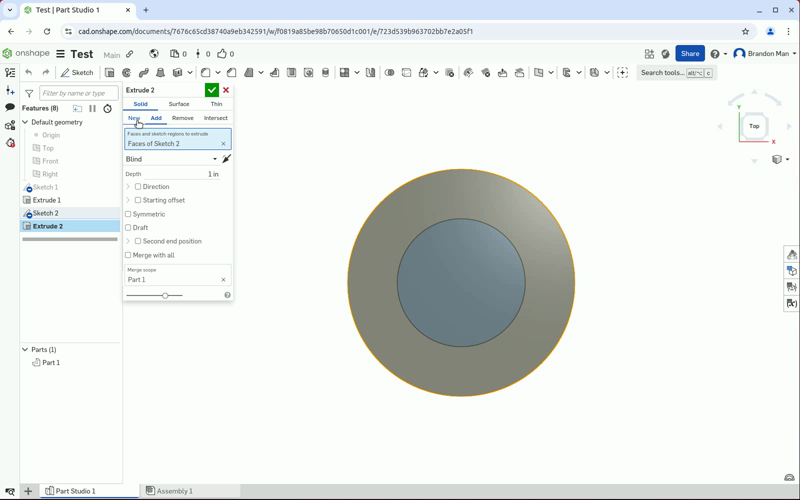
click(137, 120)
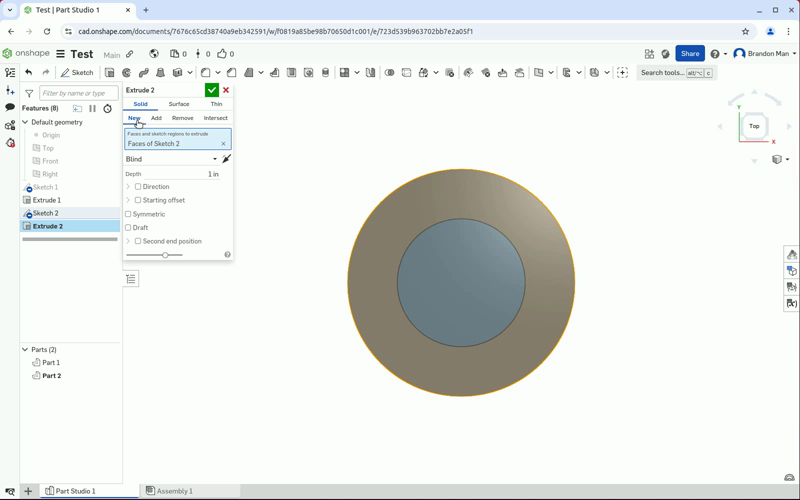
key(tab, 4)
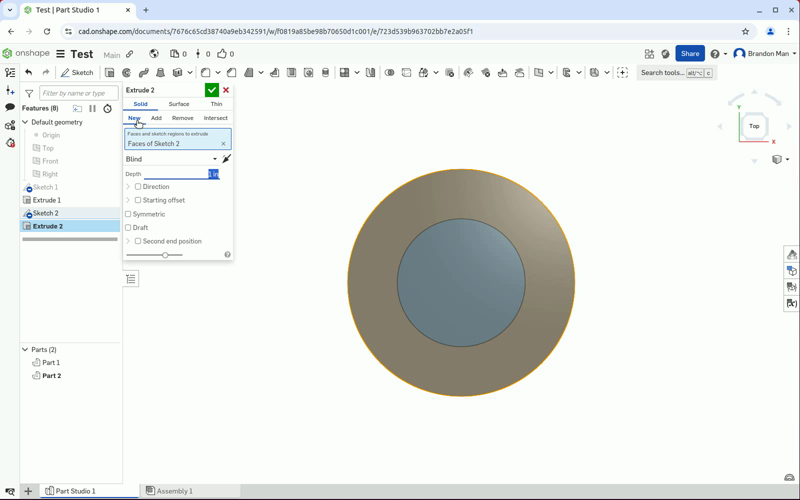
text(8.666)
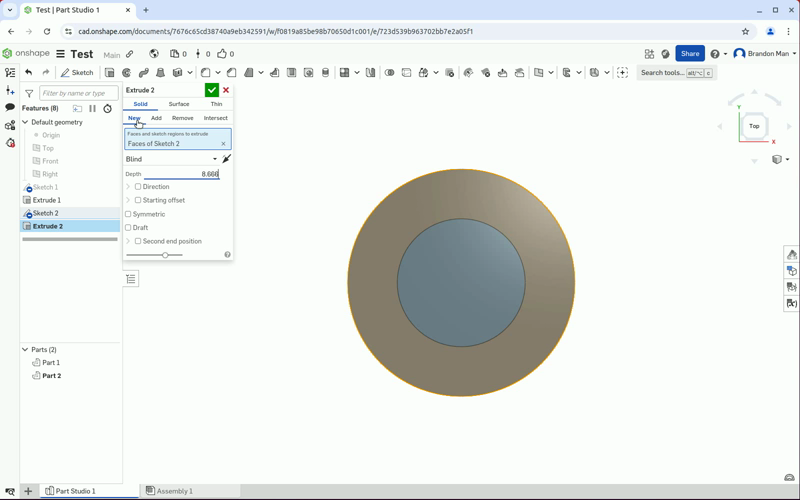
key(enter)
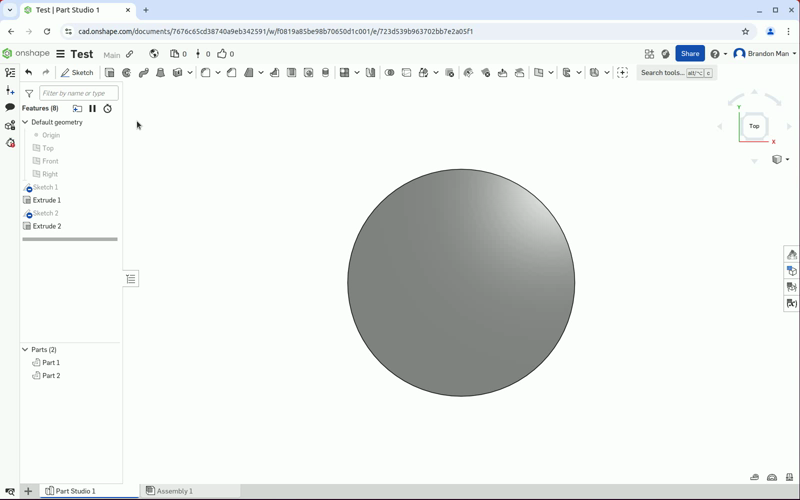
key(shift+h)
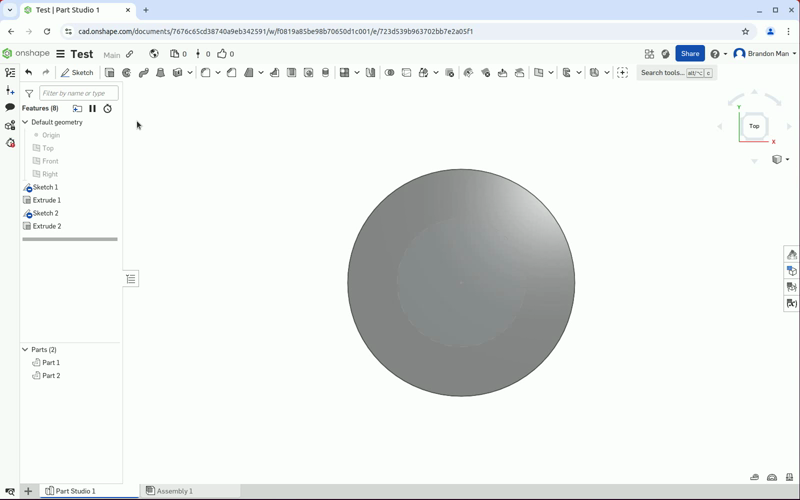
key(shift+h)
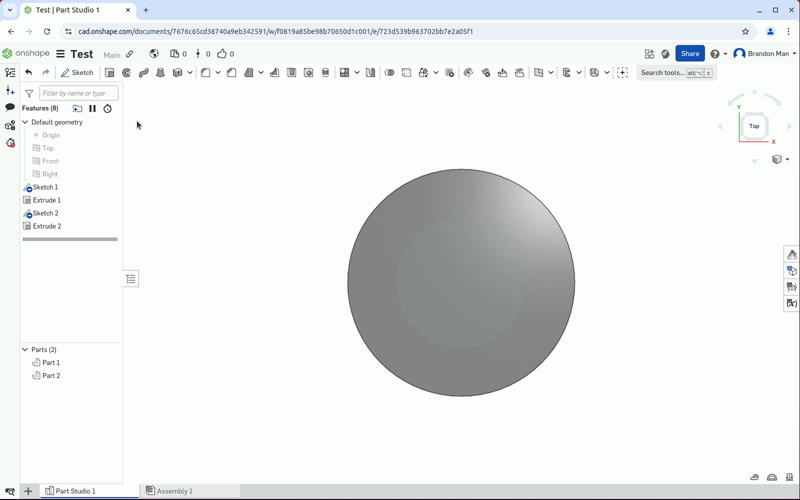
key(shift+7)
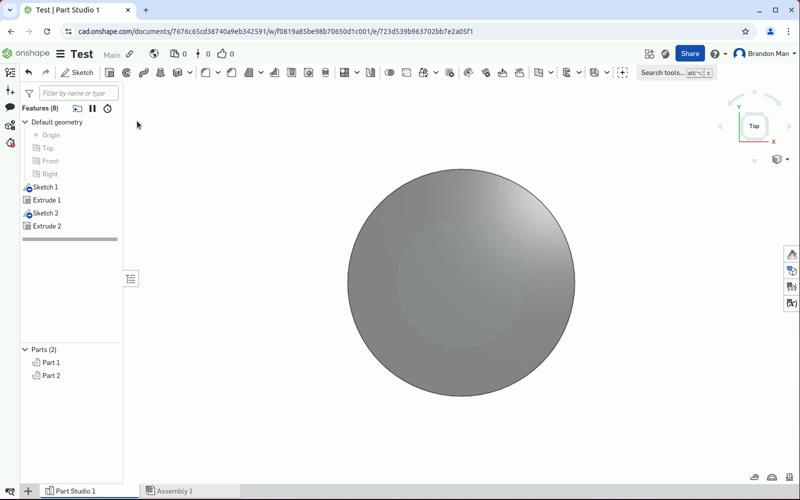
key(up, 3)
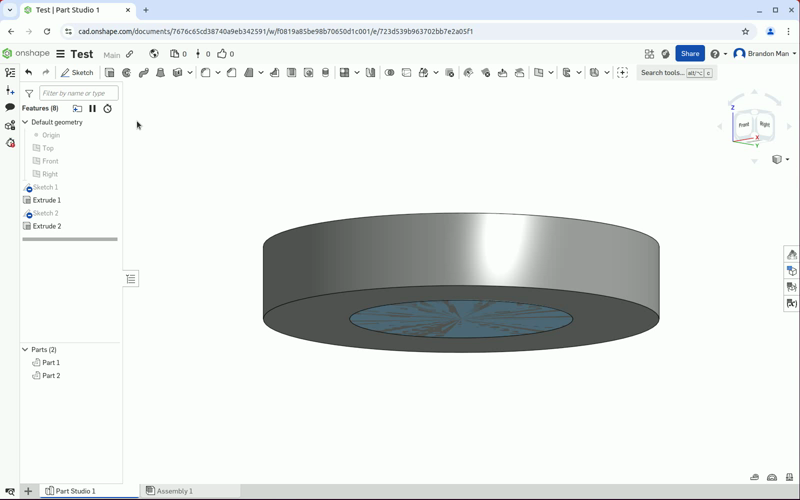
key(left, 3)
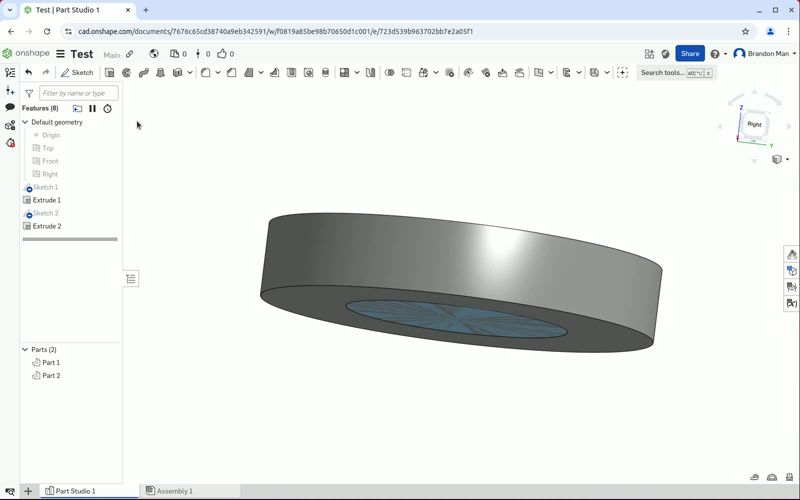
key(right, 3)
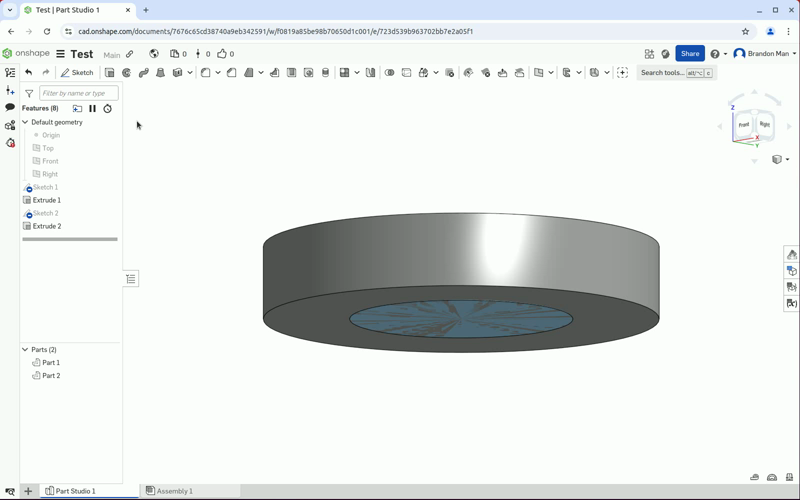
key(down, 3)
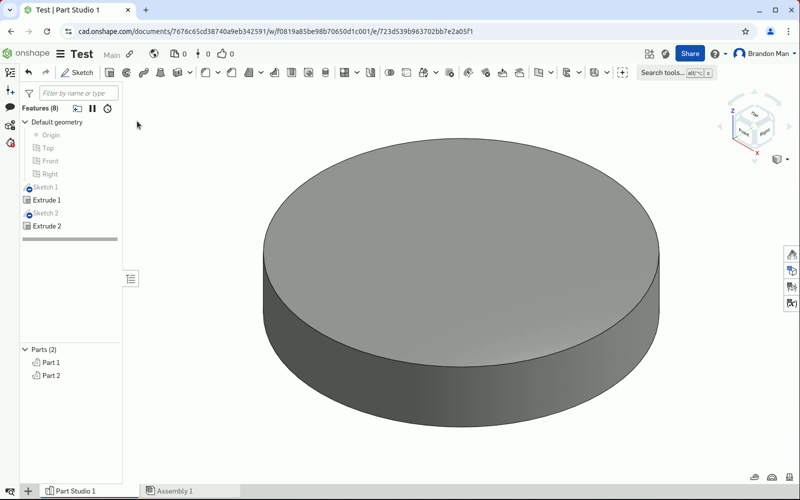
mouse_move(73, 189)
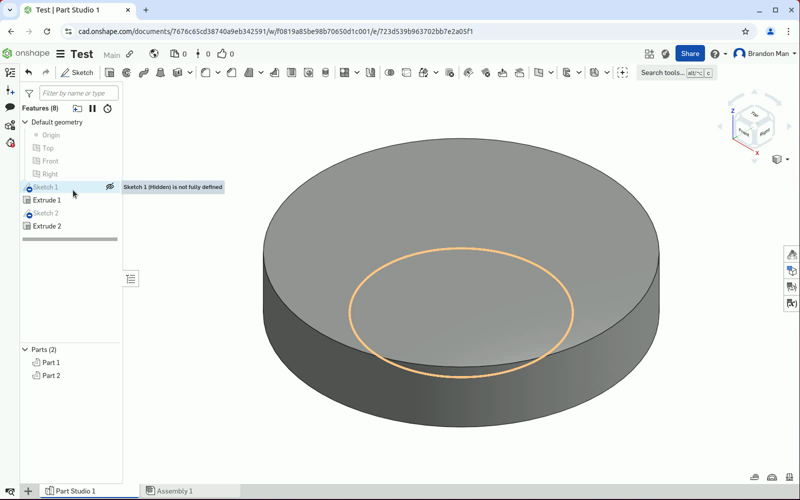
click(73, 189)